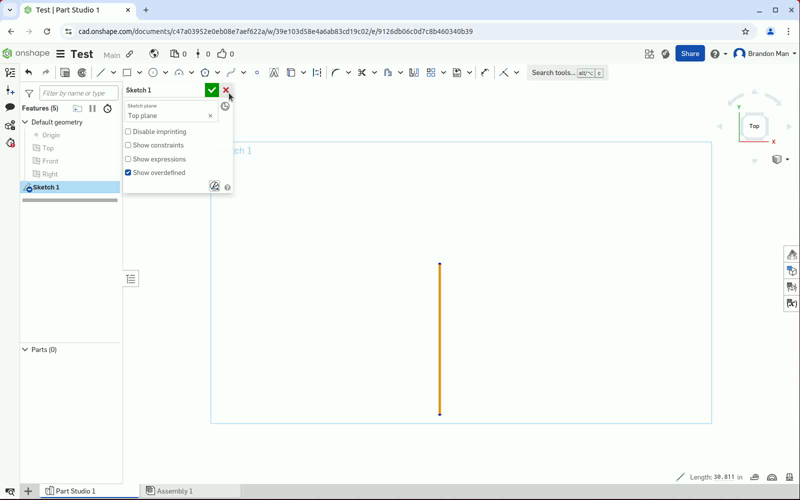
key(shift+h)
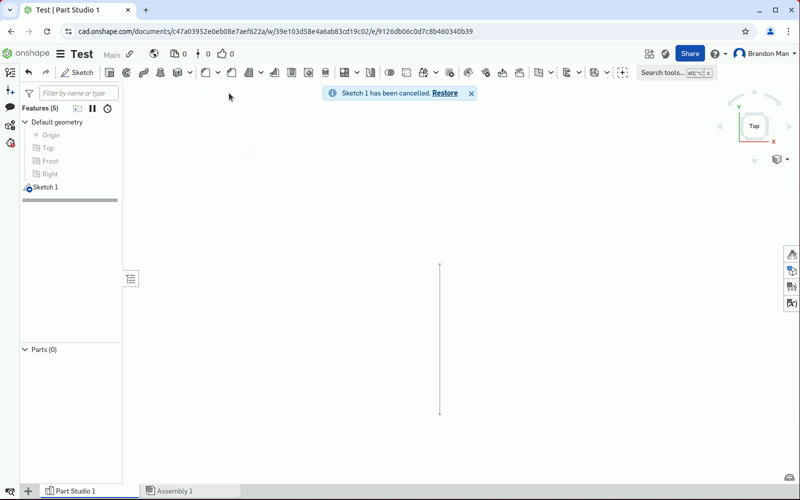
key(shift+s)
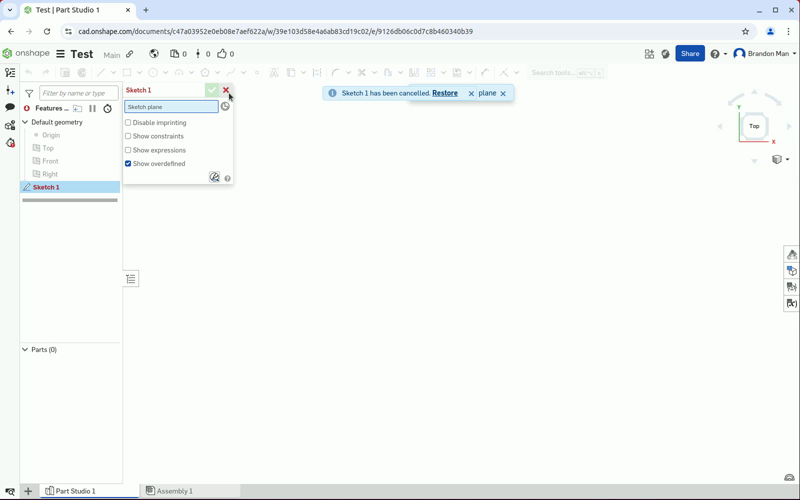
mouse_move(73, 150)
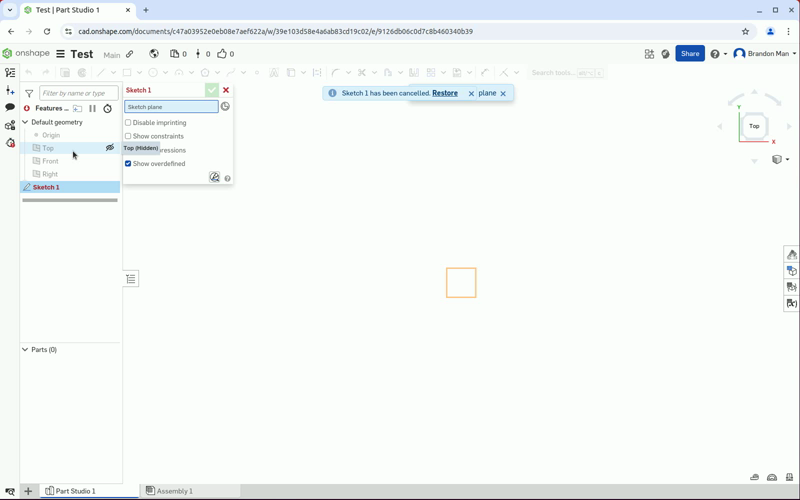
click(73, 150)
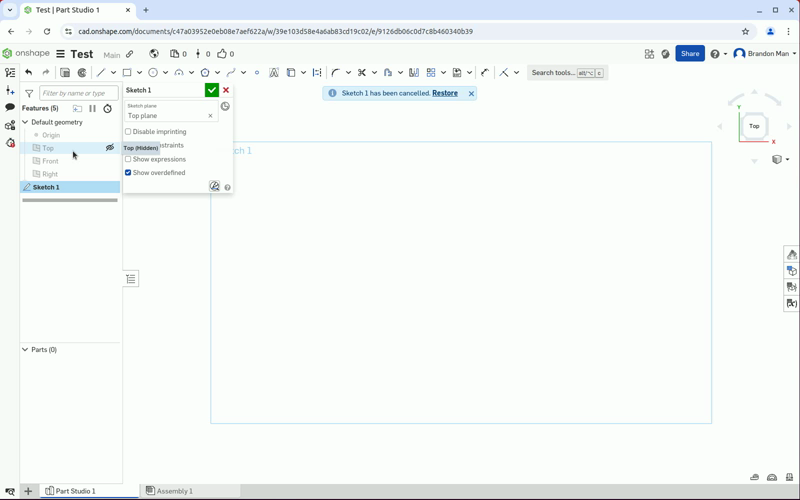
mouse_move(73, 352)
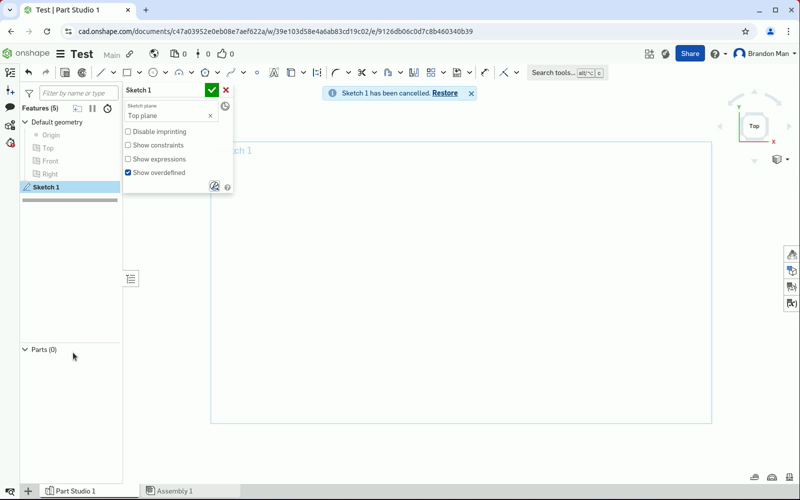
key(y)
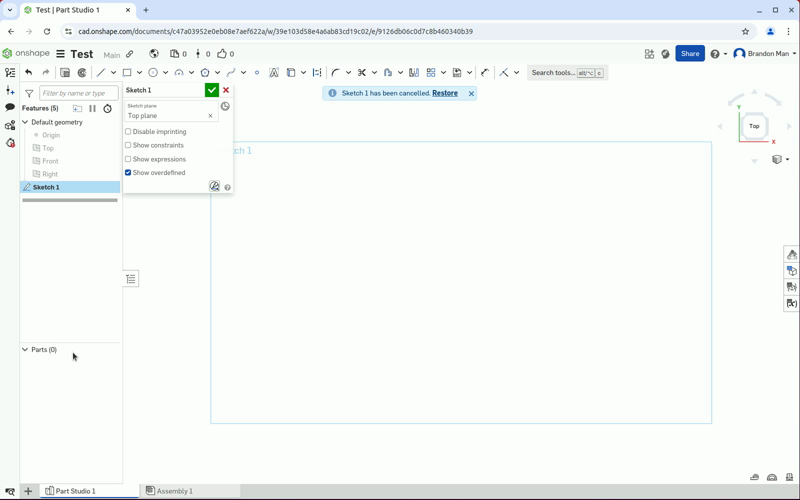
key(c)
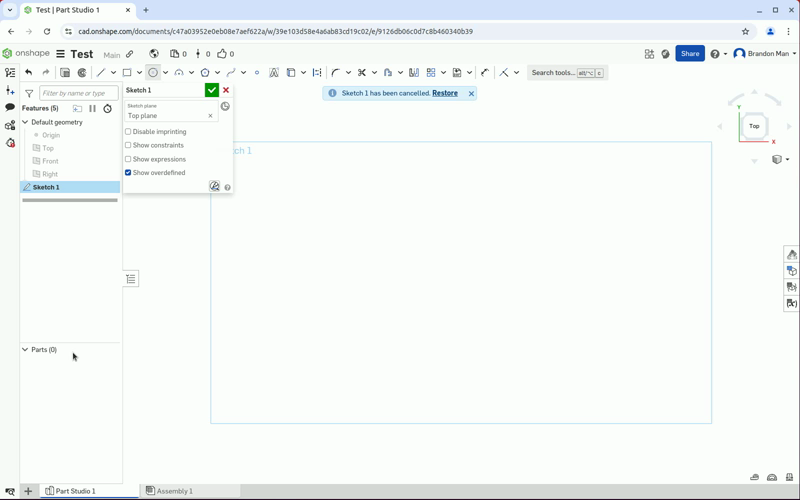
key_down(shift)
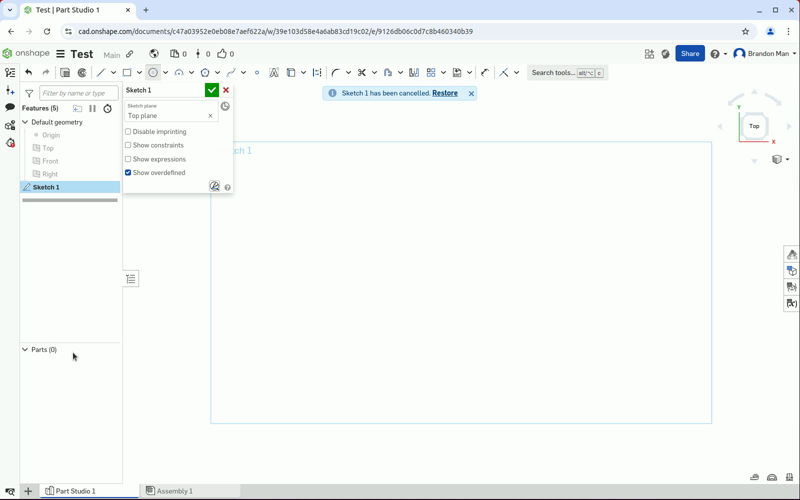
mouse_move(461, 282)
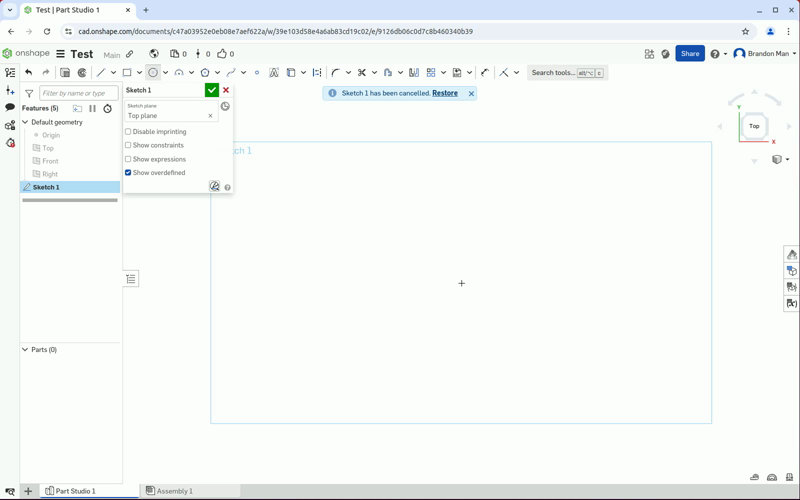
click(461, 282)
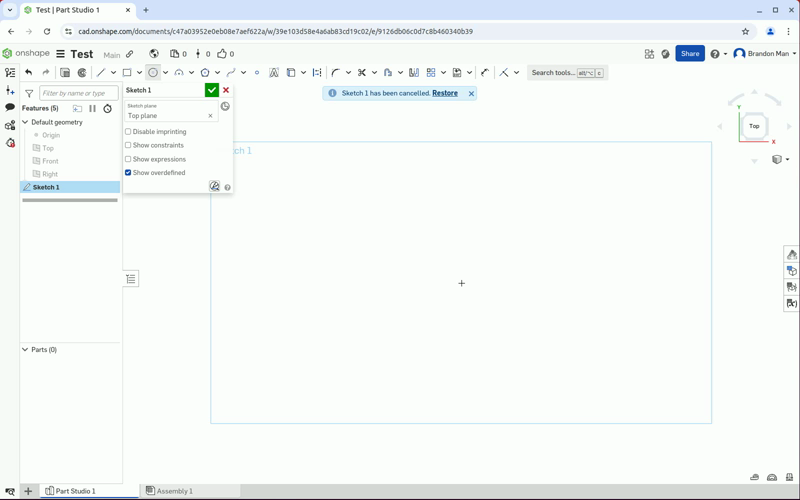
key_up(shift)
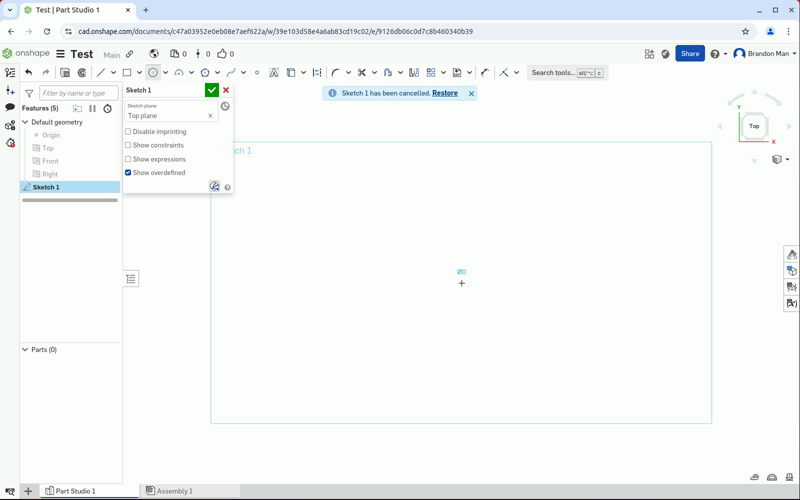
mouse_move(528, 282)
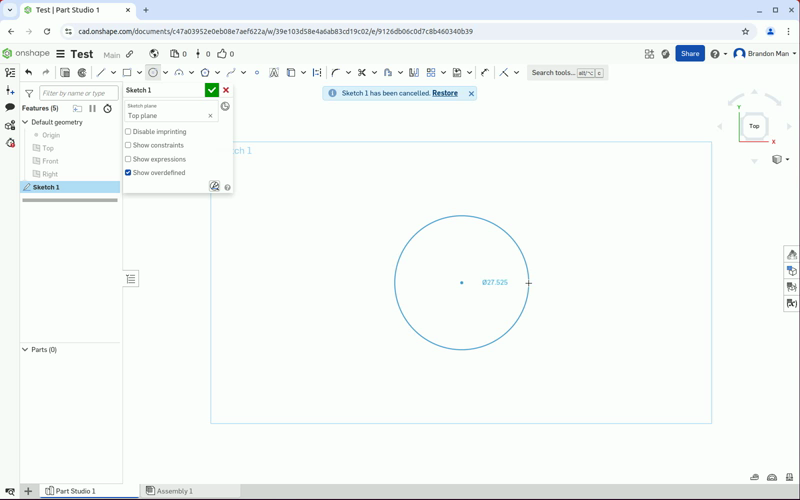
click(528, 282)
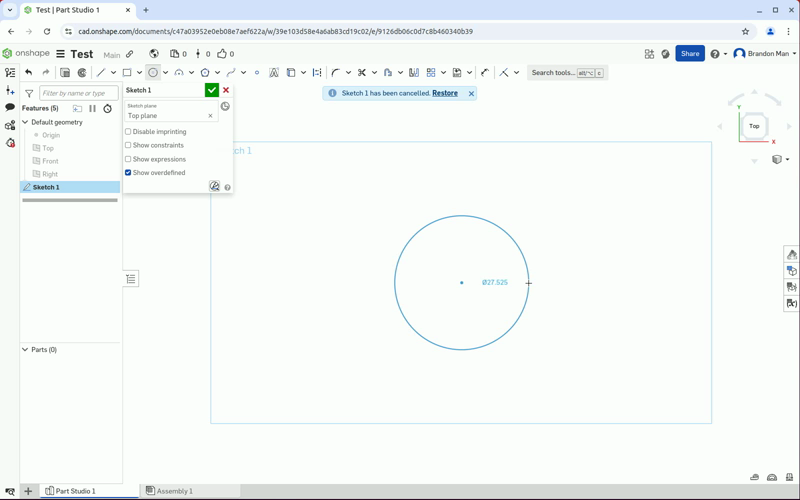
key(esc)
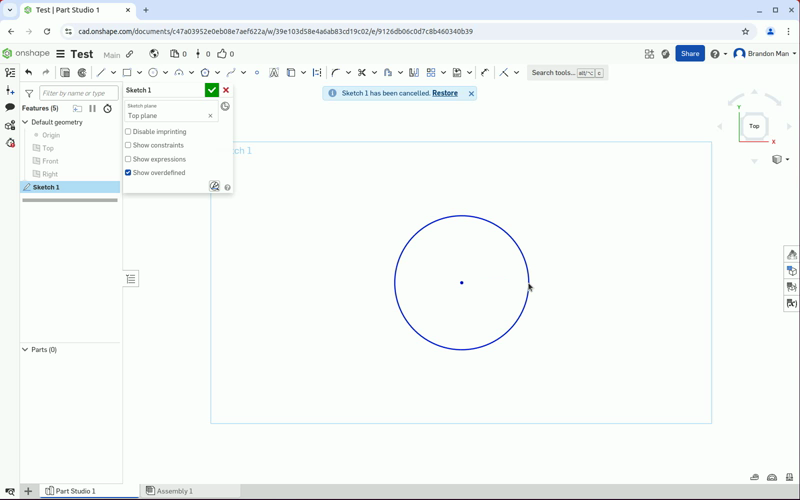
mouse_move(446, 270)
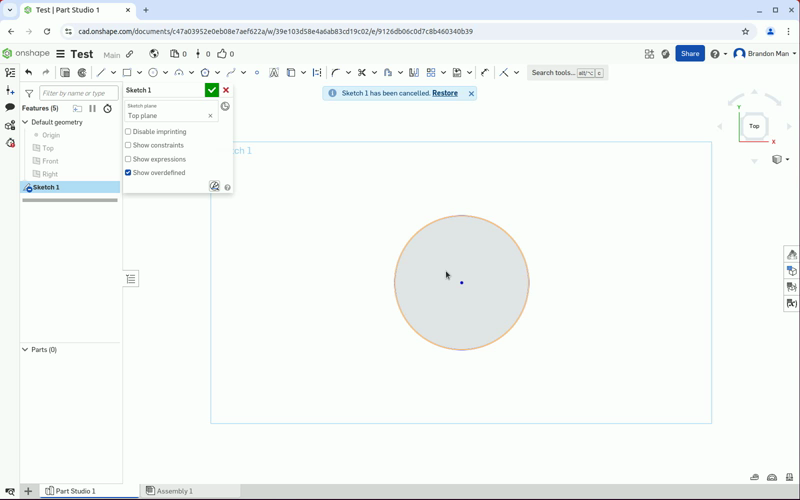
click(446, 270)
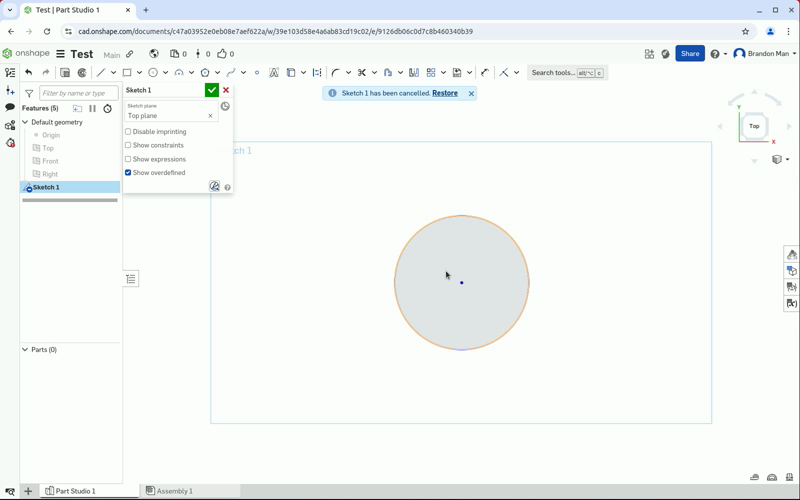
mouse_move(73, 352)
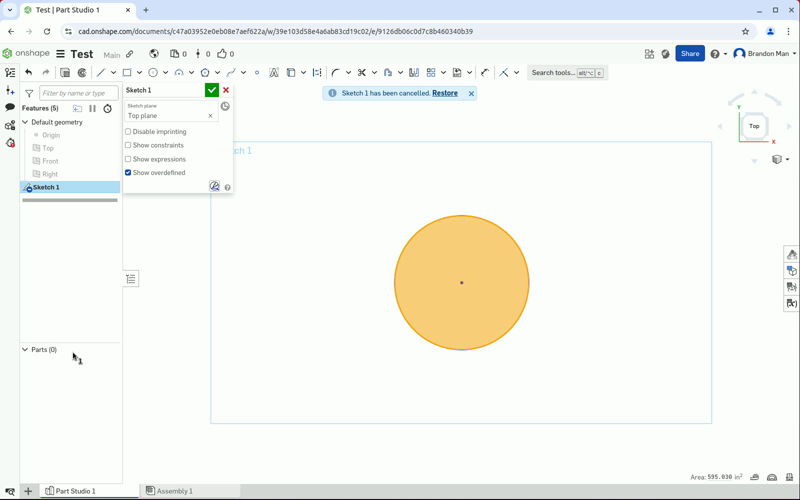
key(shift+y)
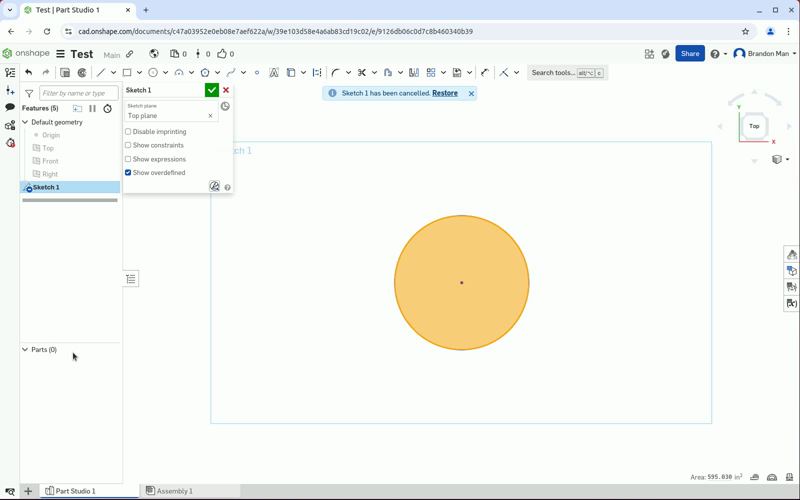
key(shift+e)
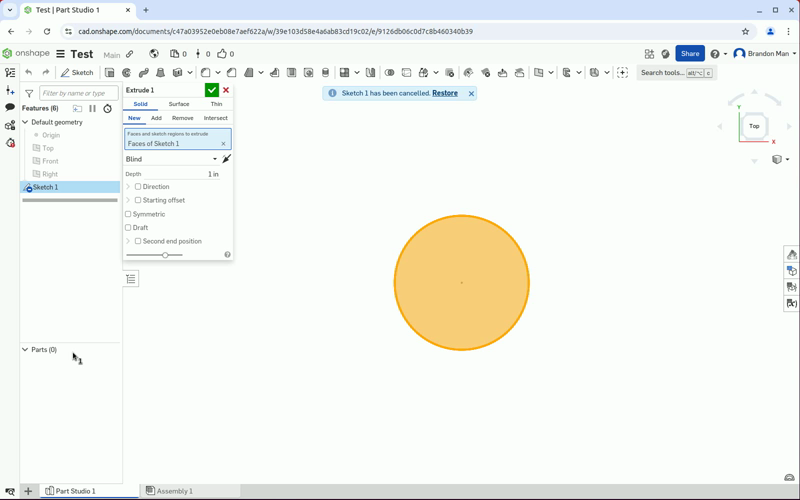
mouse_move(143, 106)
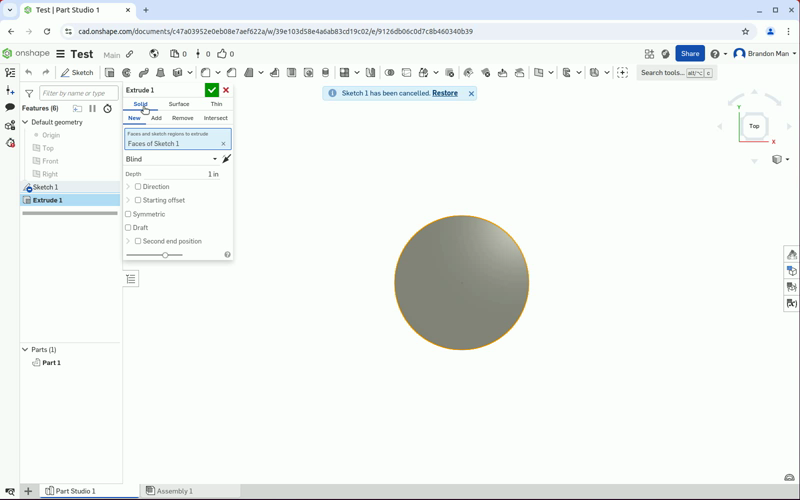
click(143, 106)
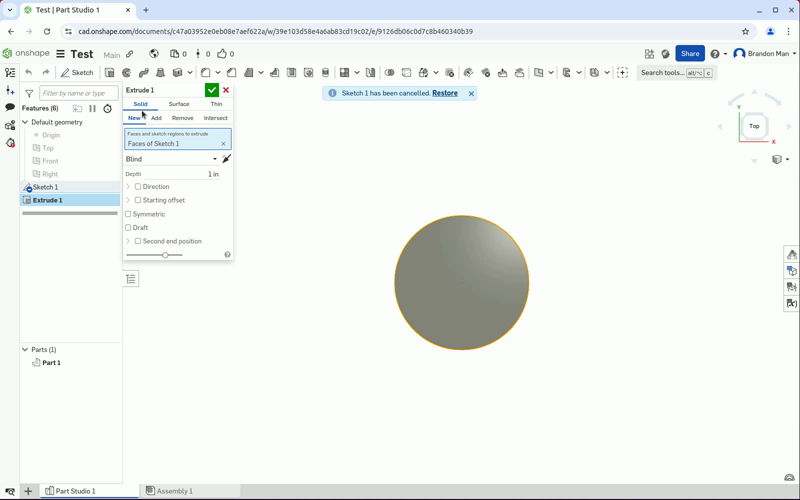
mouse_move(137, 120)
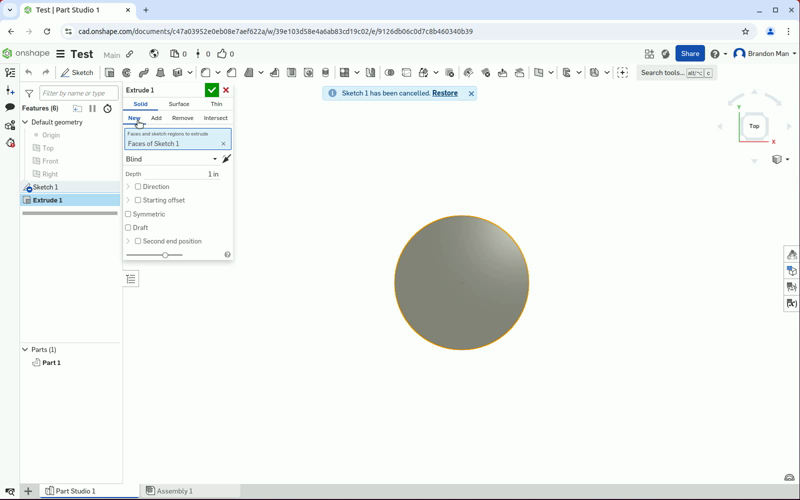
click(137, 120)
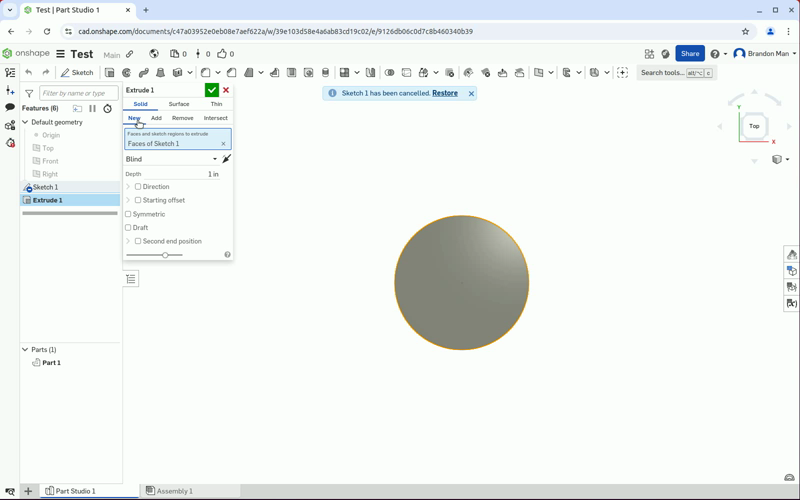
key(tab, 4)
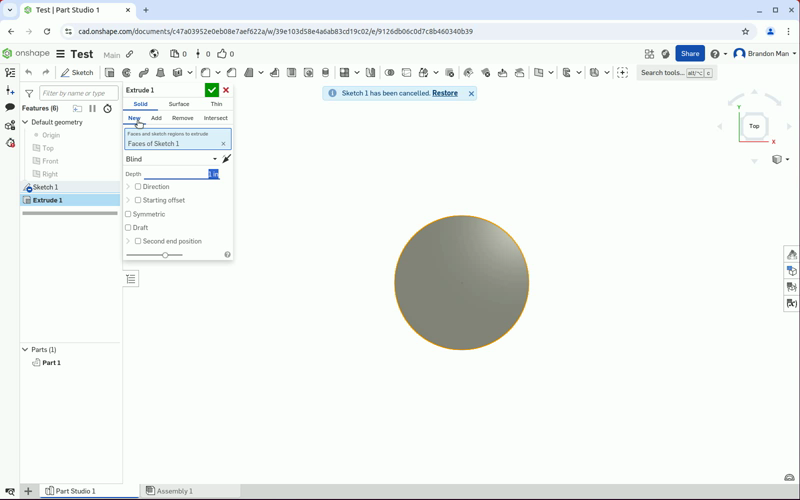
text(1.444)
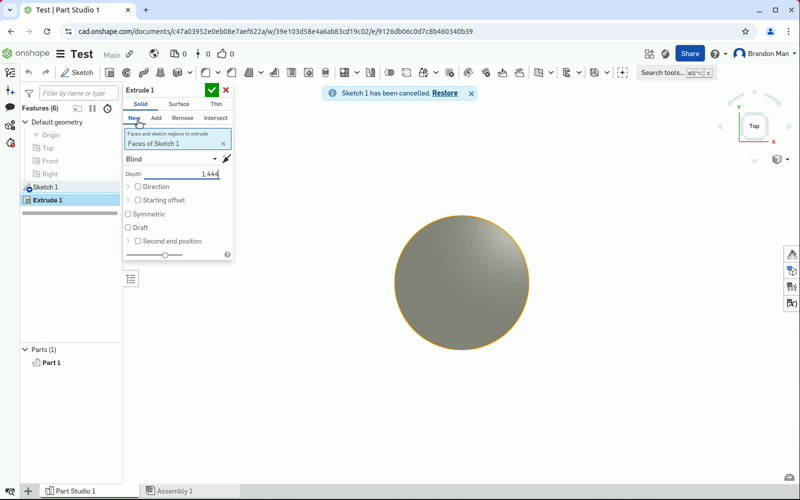
key(enter)
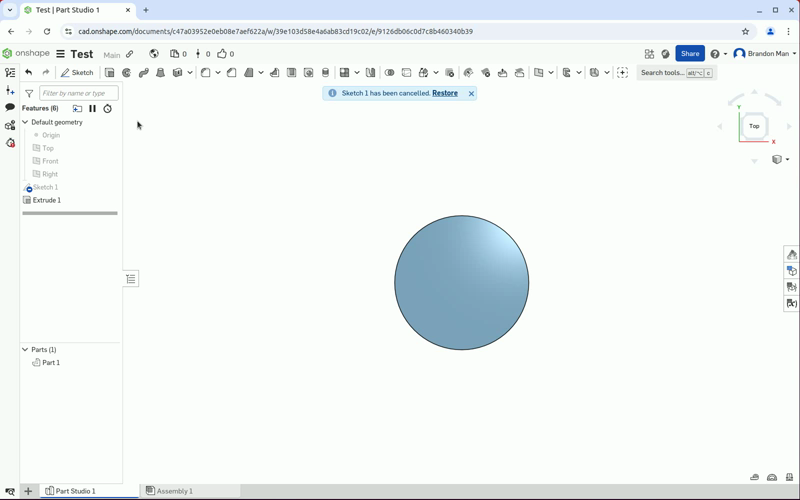
key(shift+h)
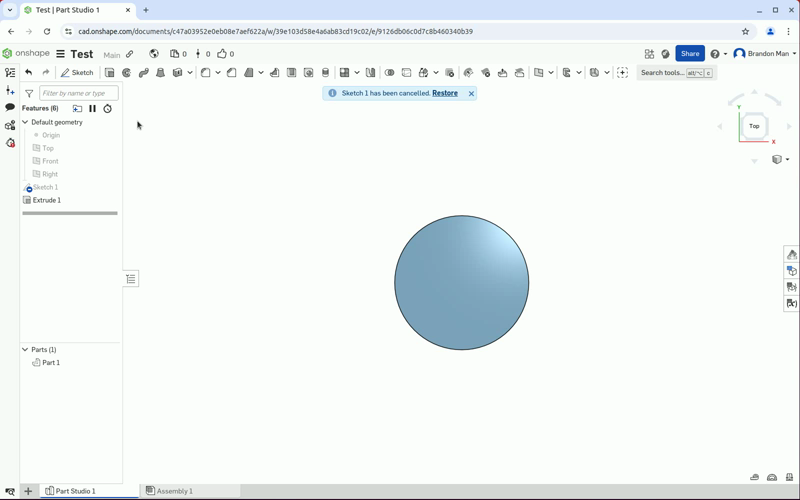
key(shift+h)
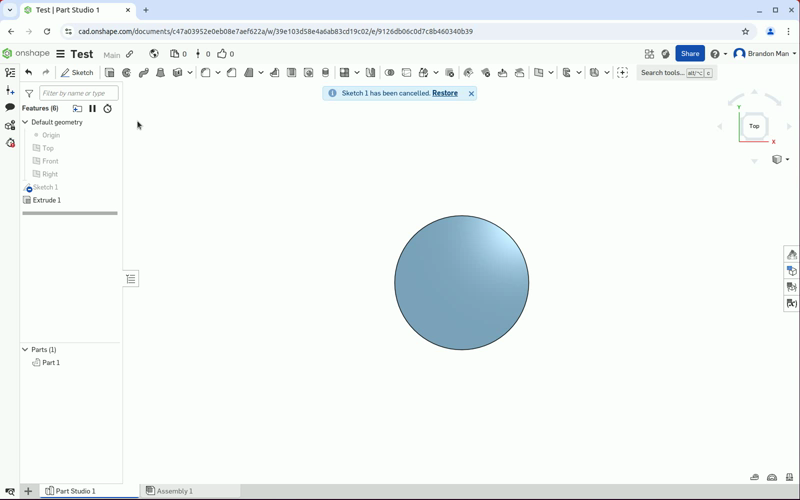
mouse_move(73, 189)
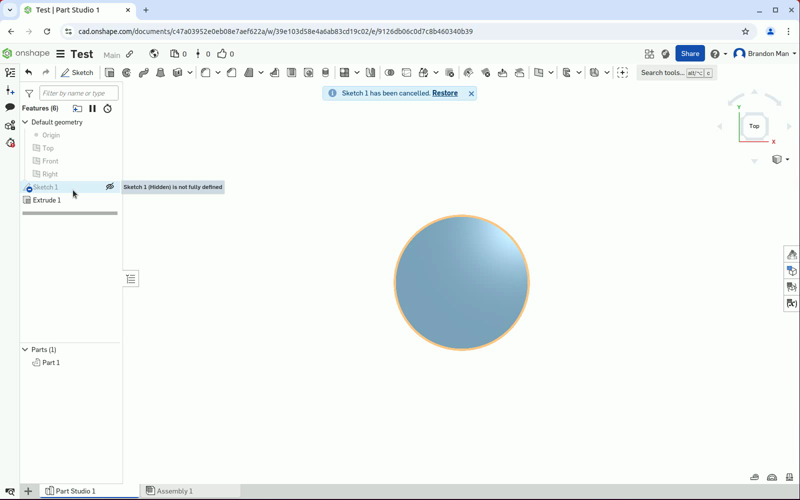
click(73, 189)
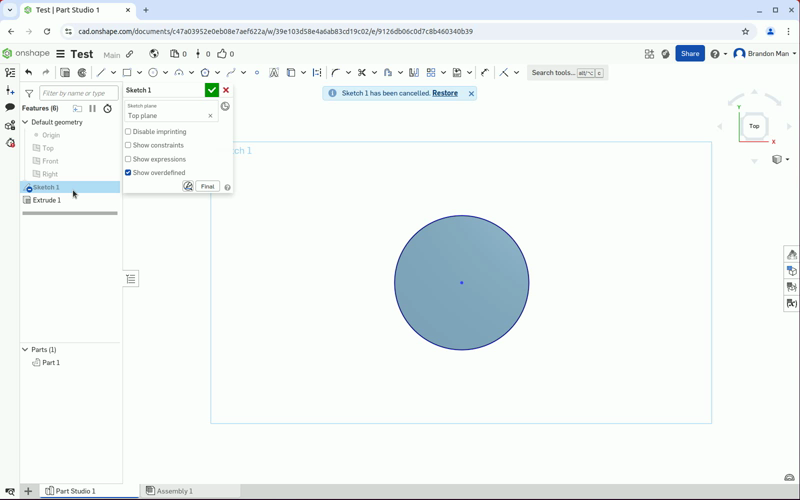
mouse_move(229, 92)
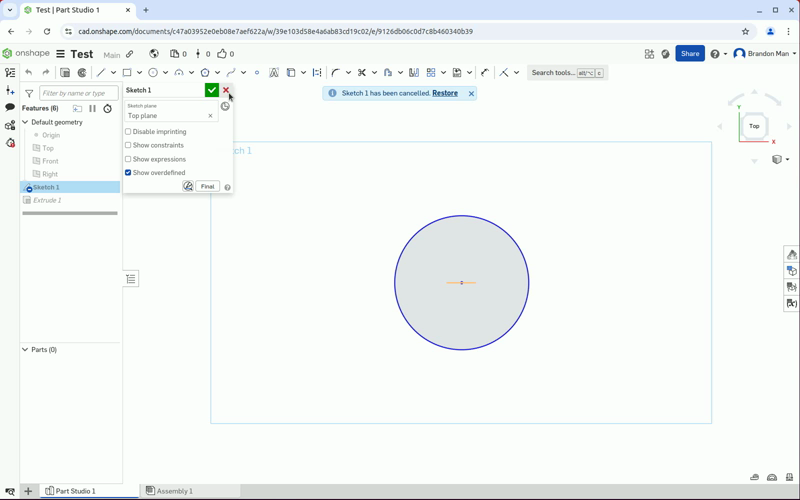
click(229, 92)
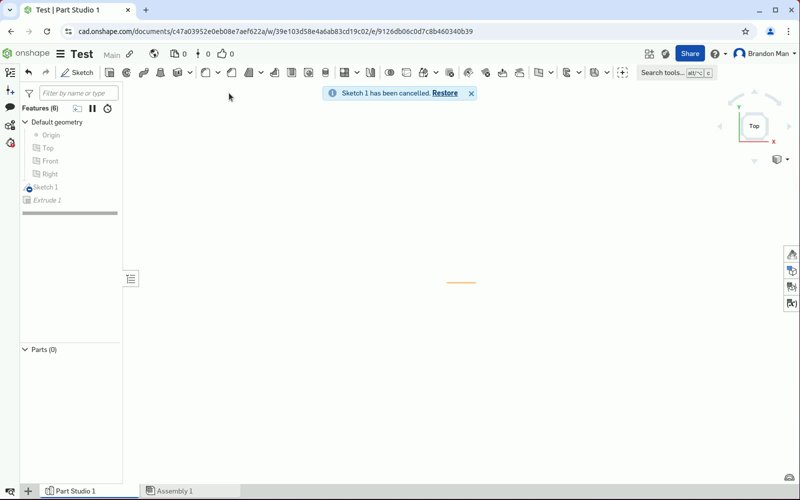
mouse_move(541, 75)
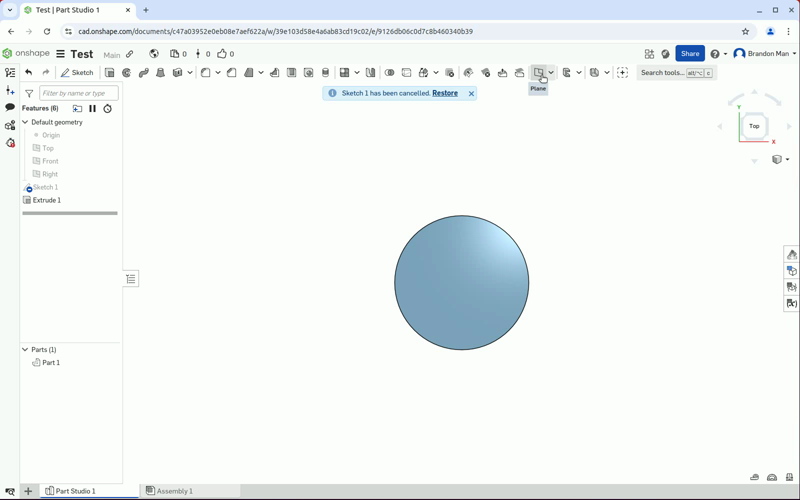
click(541, 75)
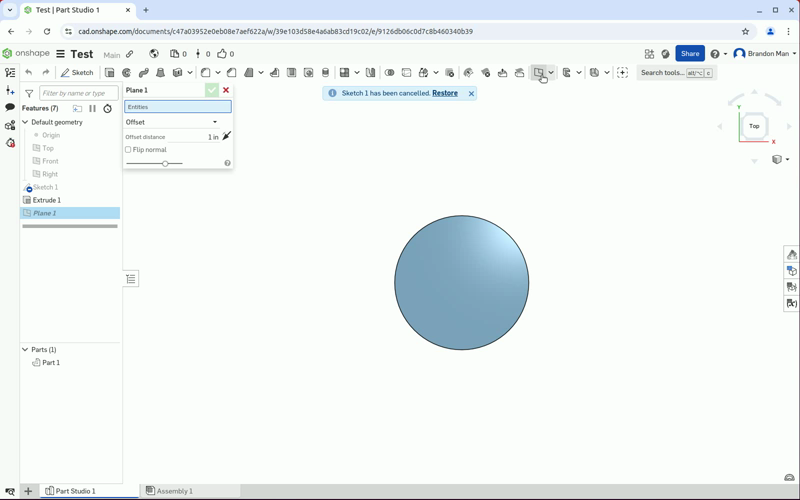
mouse_move(73, 150)
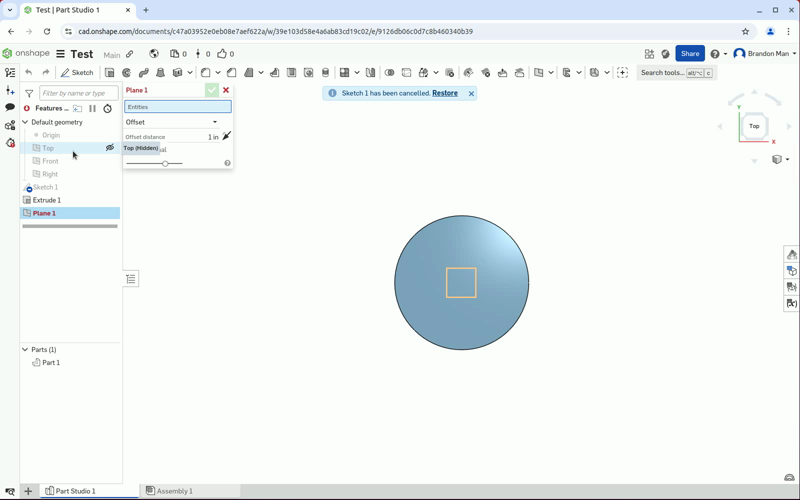
click(73, 150)
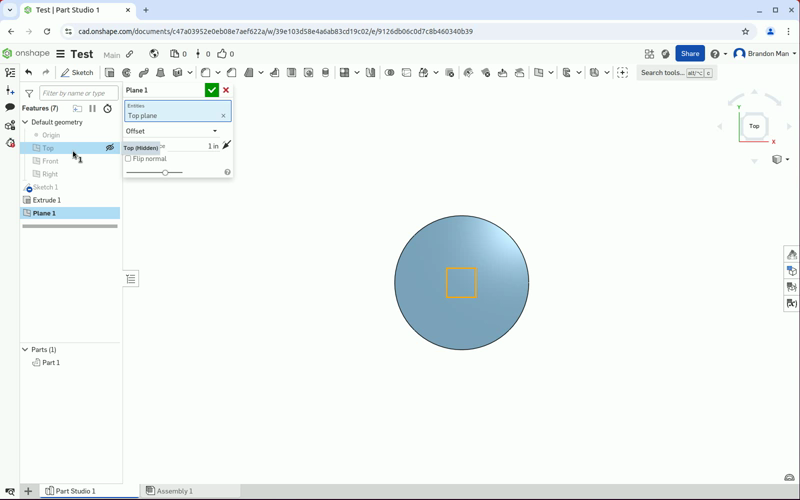
key(tab, 2)
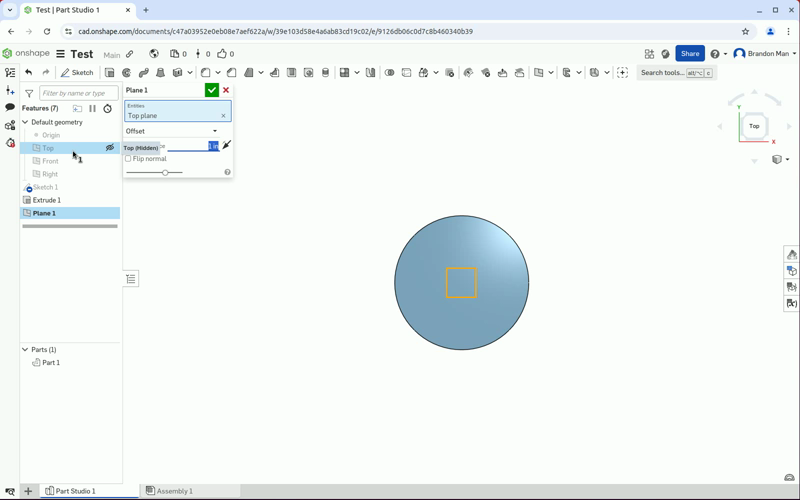
text(1.448)
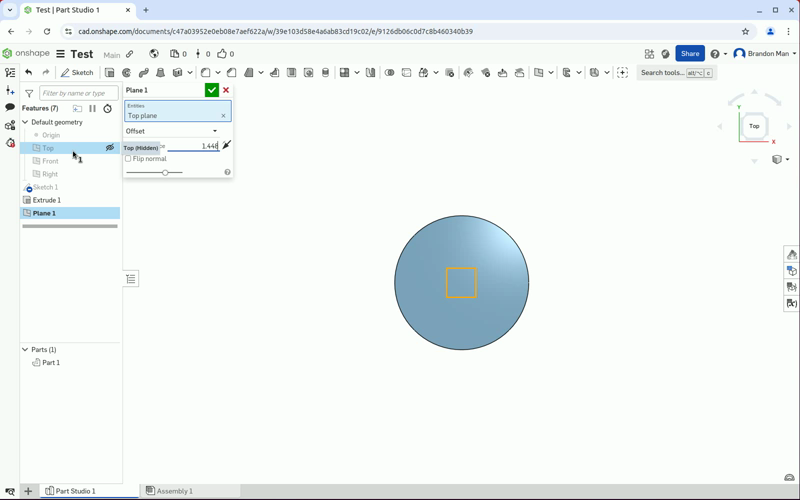
key(enter, 2)
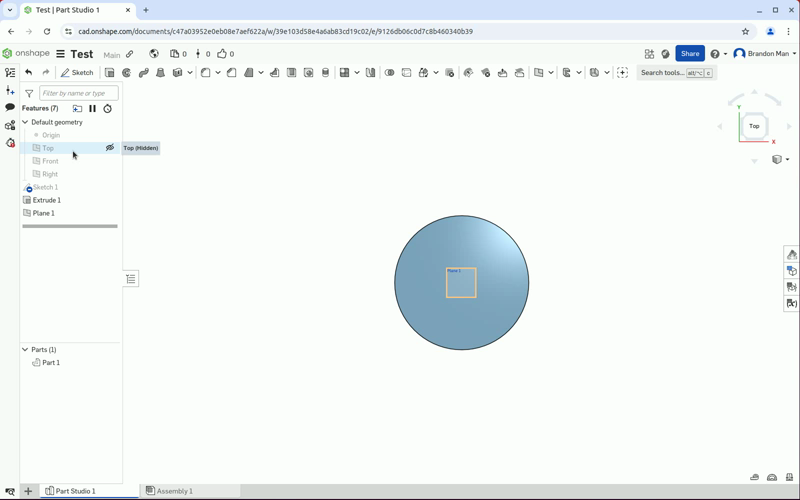
key(shift+s)
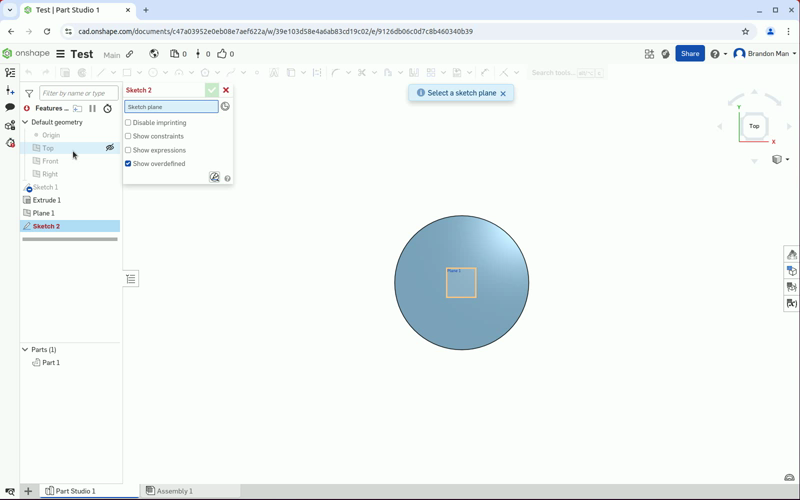
mouse_move(73, 215)
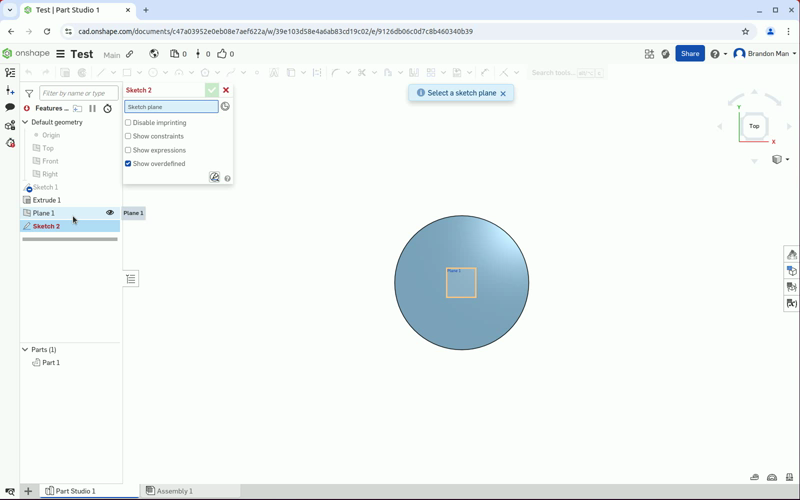
click(73, 215)
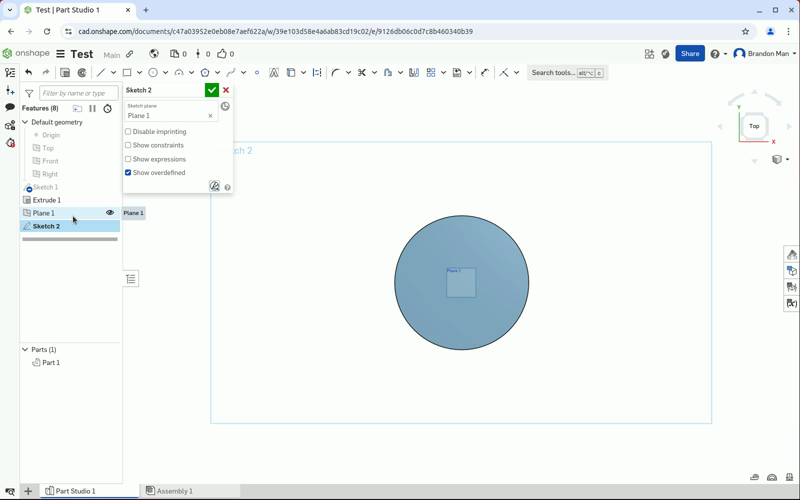
mouse_move(73, 352)
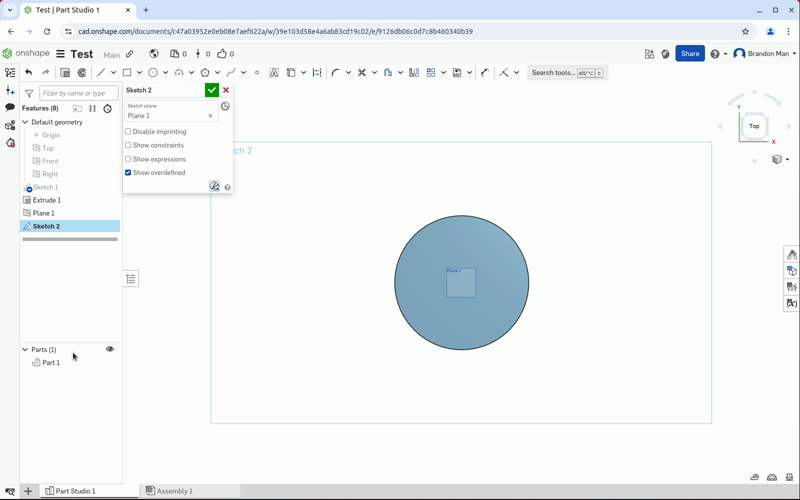
key(y)
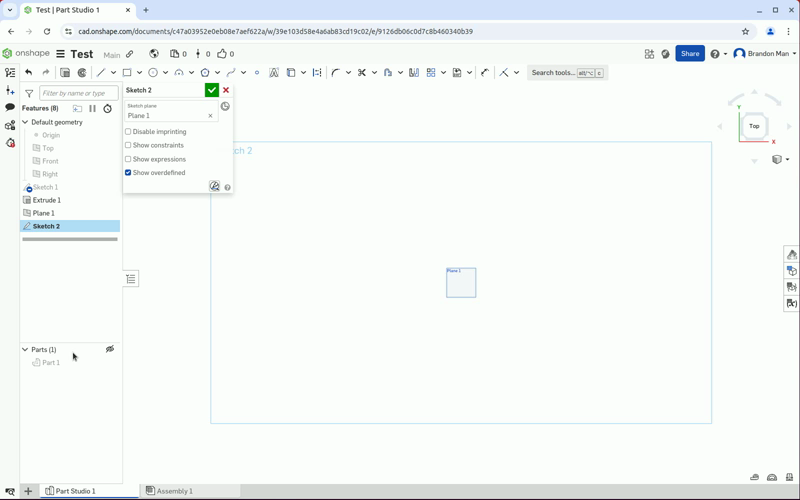
key(c)
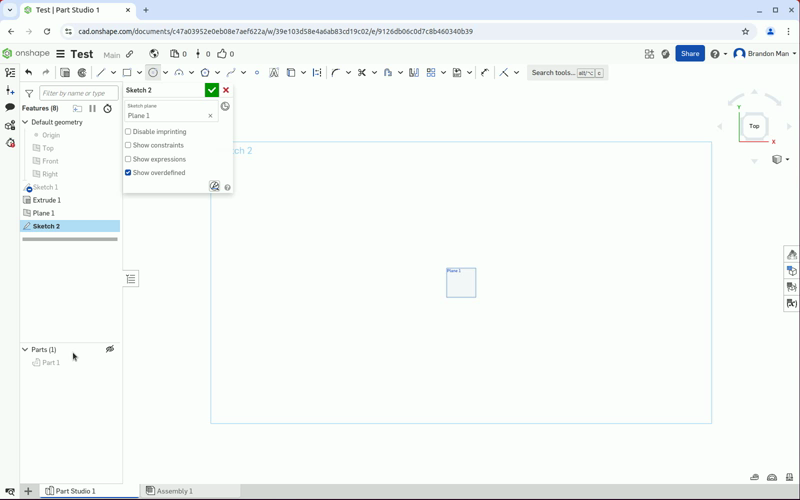
key_down(shift)
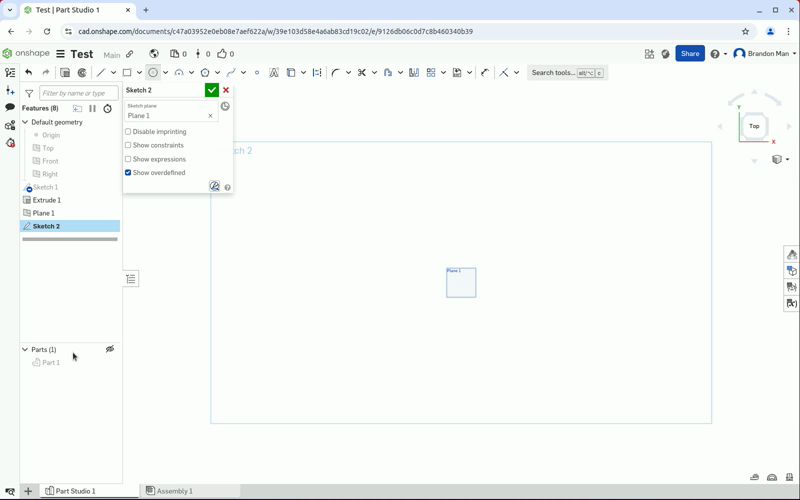
mouse_move(460, 282)
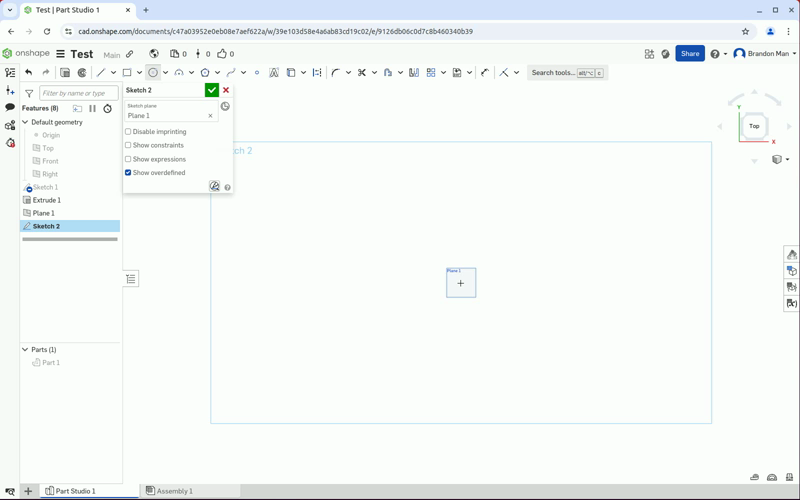
click(460, 282)
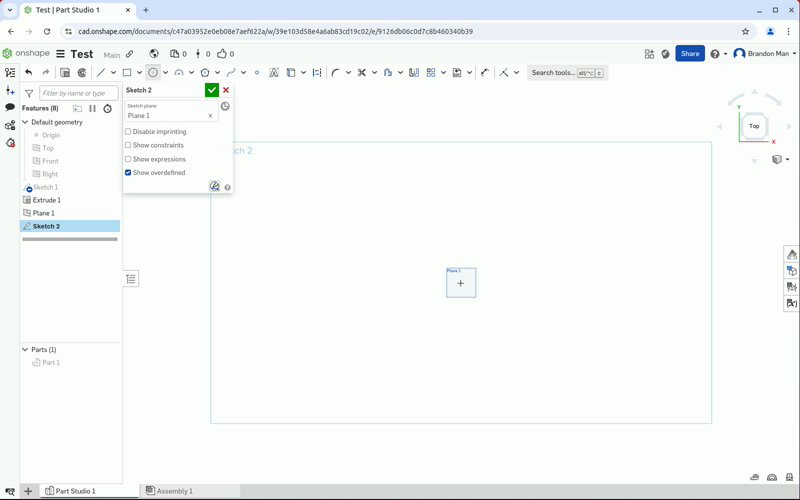
key_up(shift)
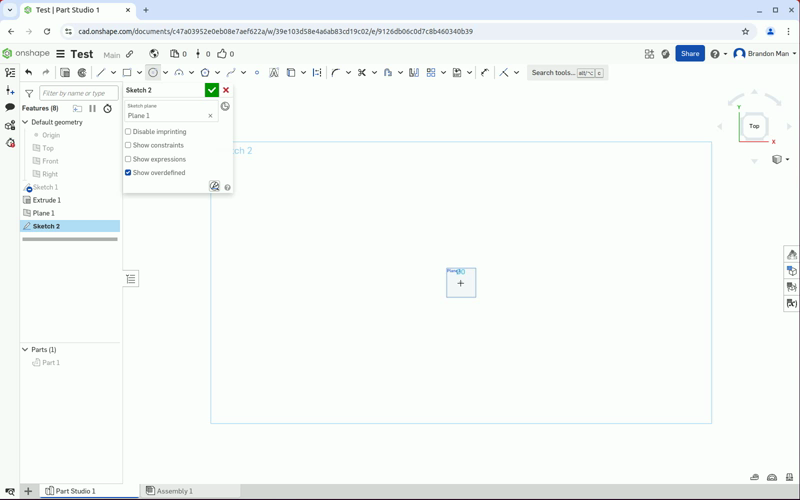
mouse_move(467, 282)
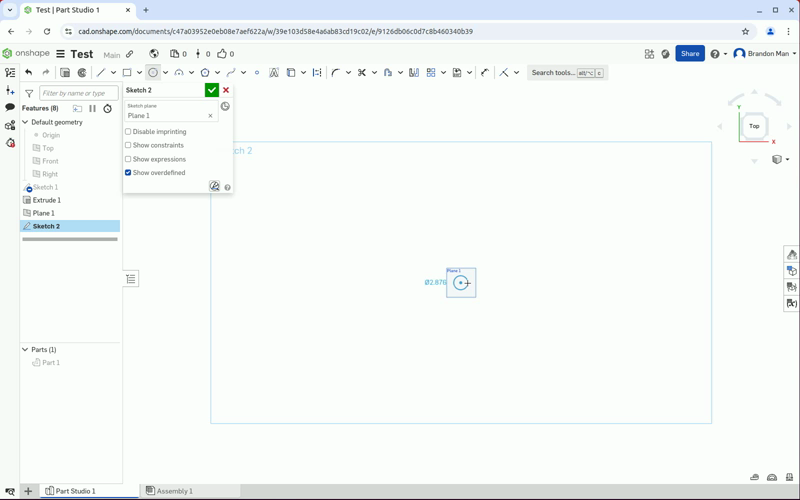
click(467, 282)
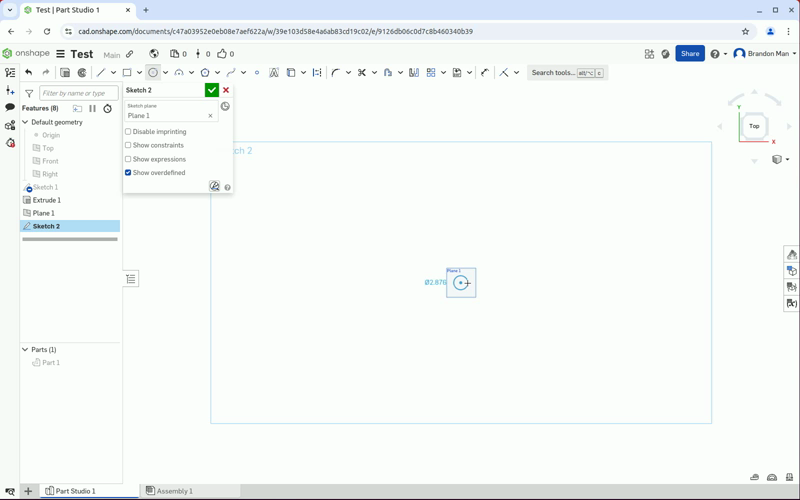
key(esc)
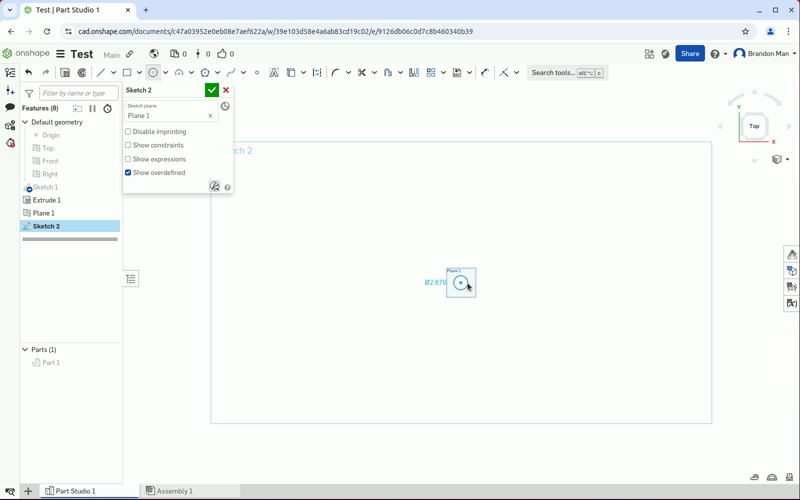
mouse_move(458, 284)
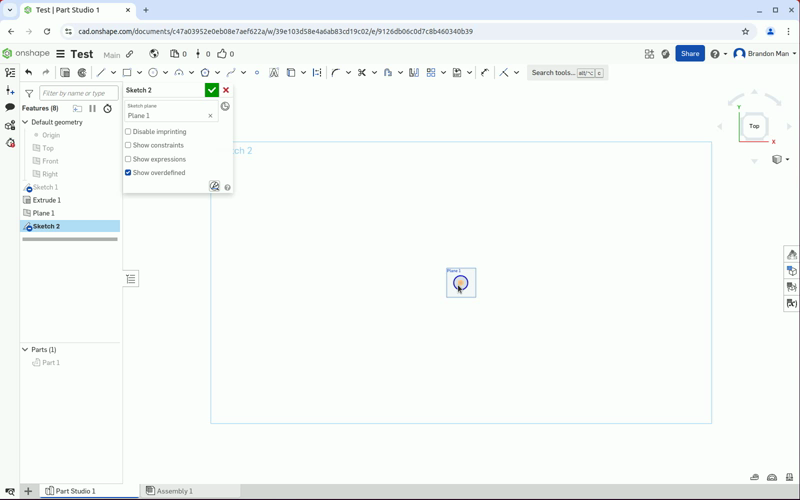
scroll(6)
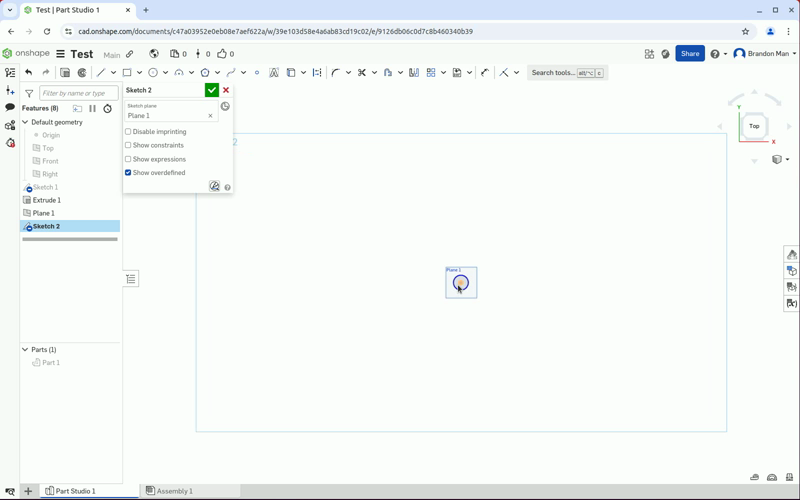
scroll(6)
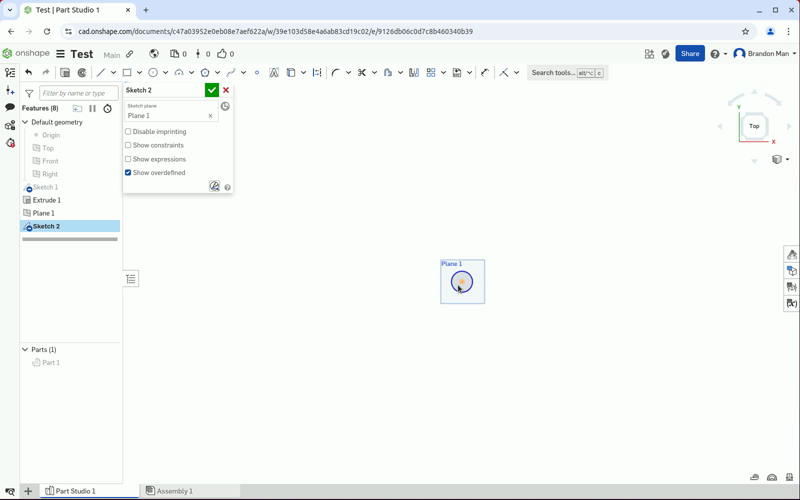
scroll(6)
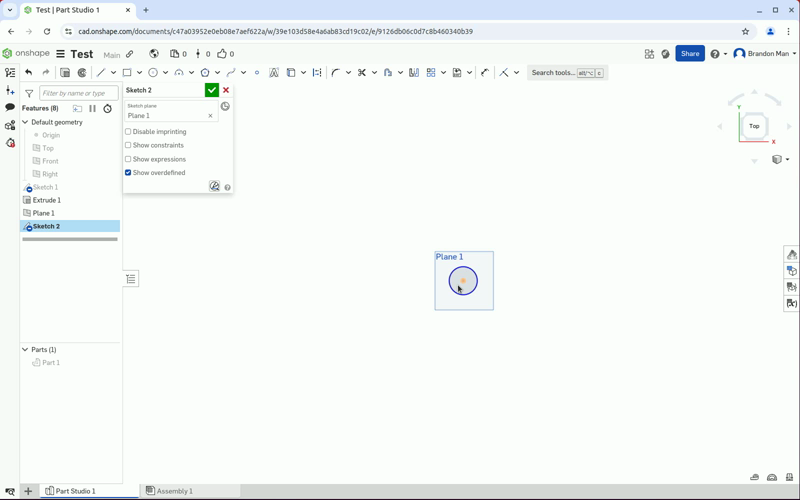
scroll(6)
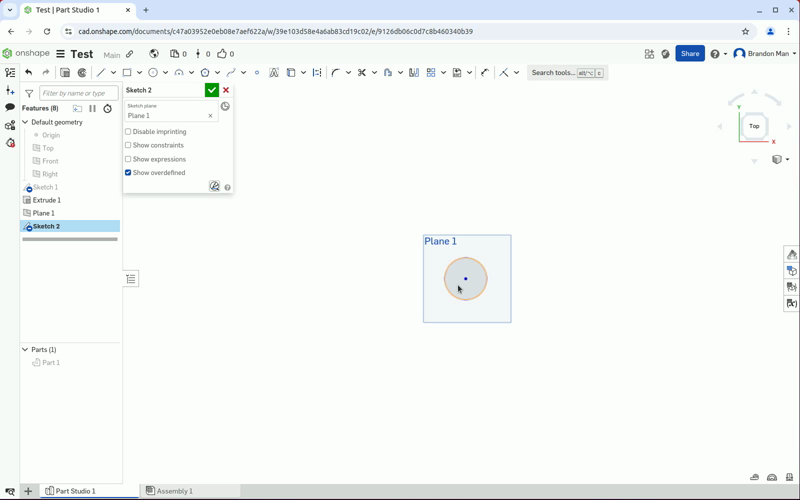
scroll(6)
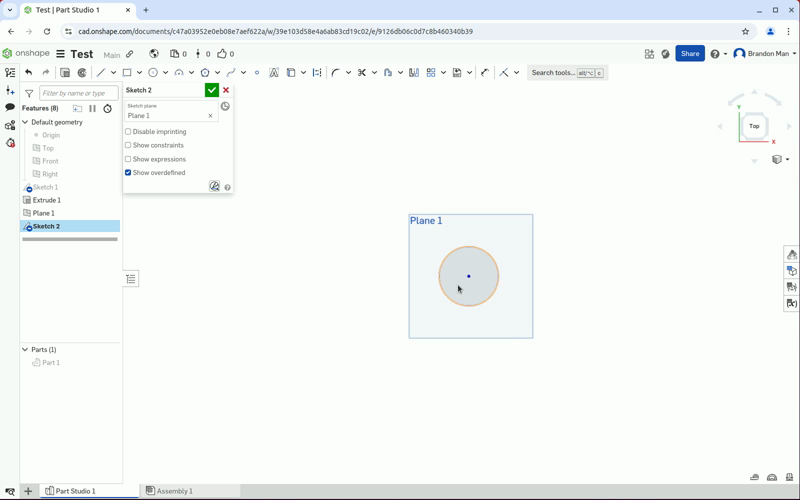
scroll(6)
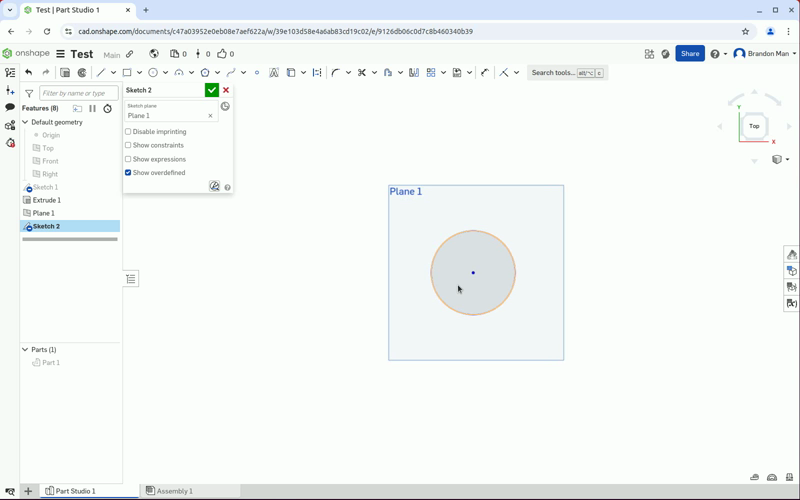
scroll(6)
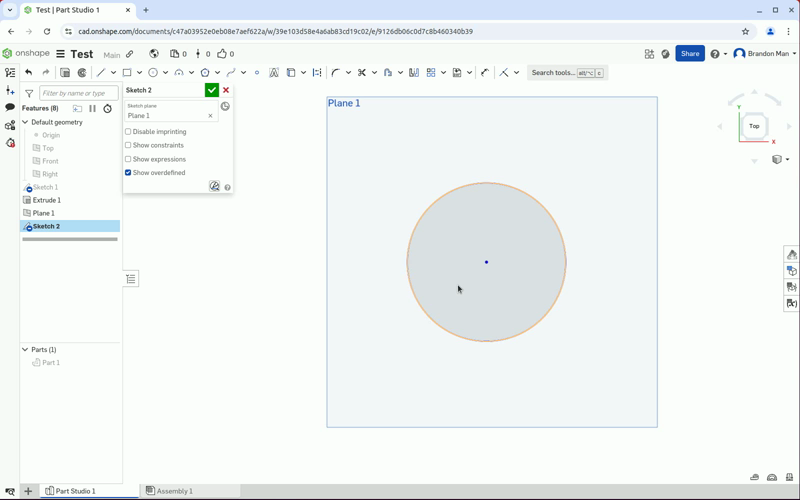
click(458, 284)
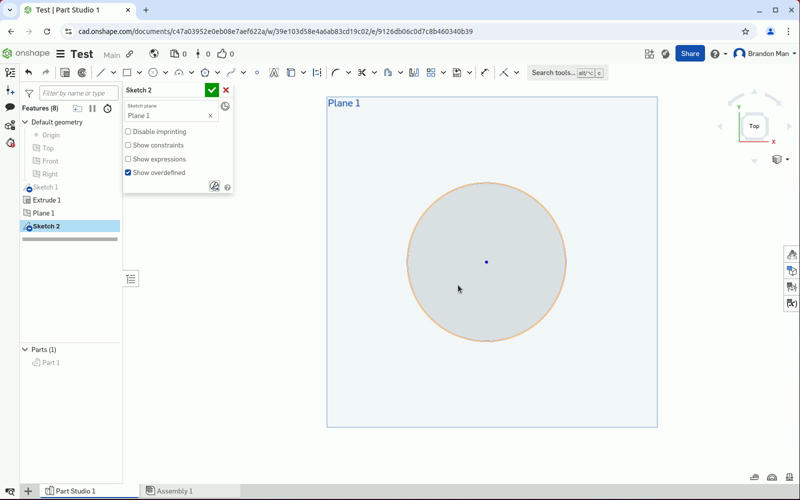
scroll(-6)
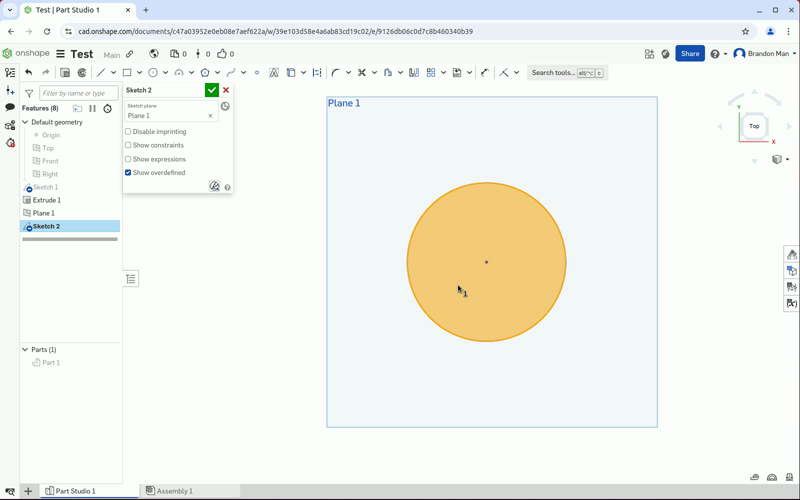
scroll(-6)
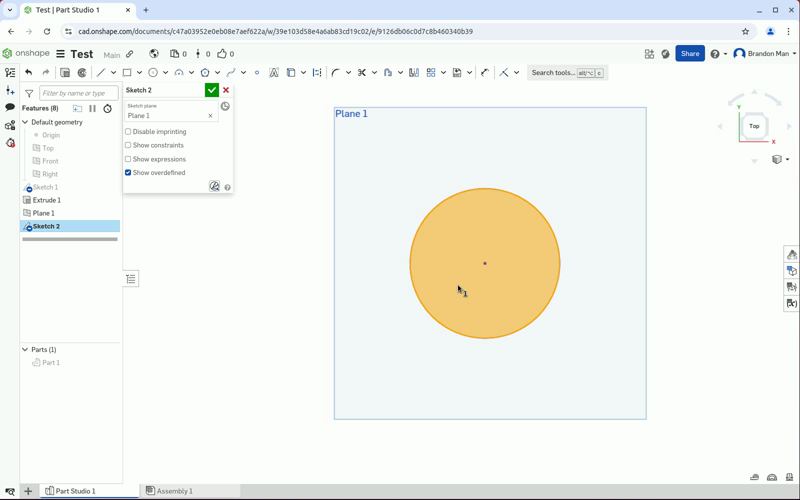
scroll(-6)
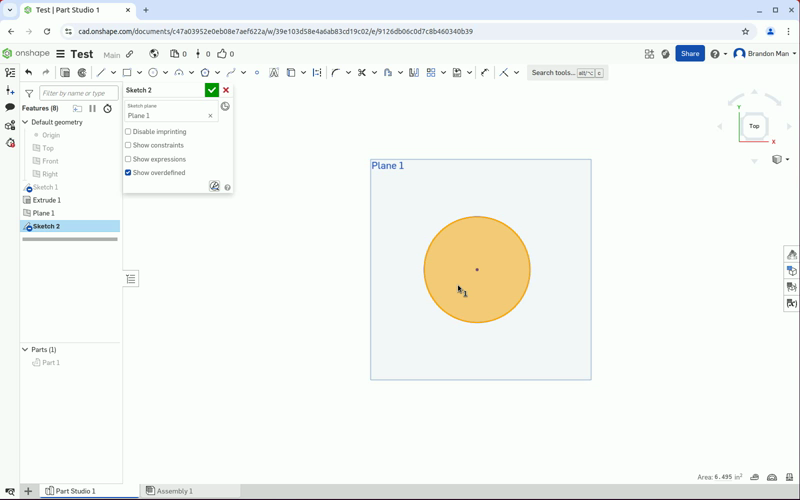
scroll(-6)
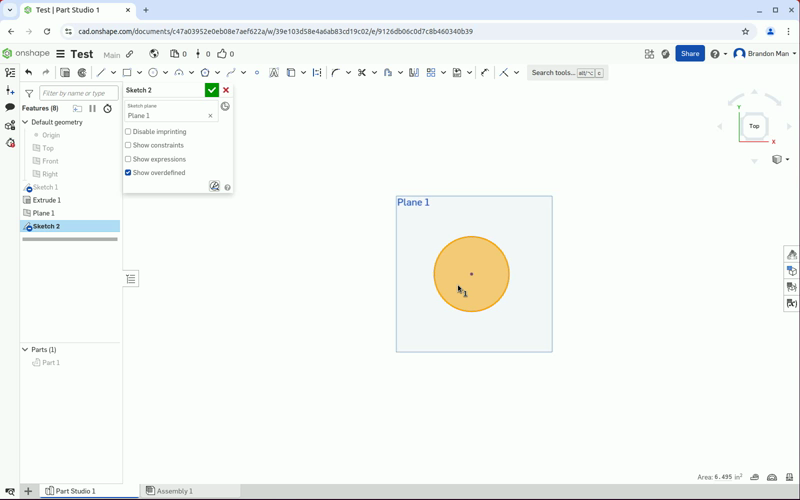
scroll(-6)
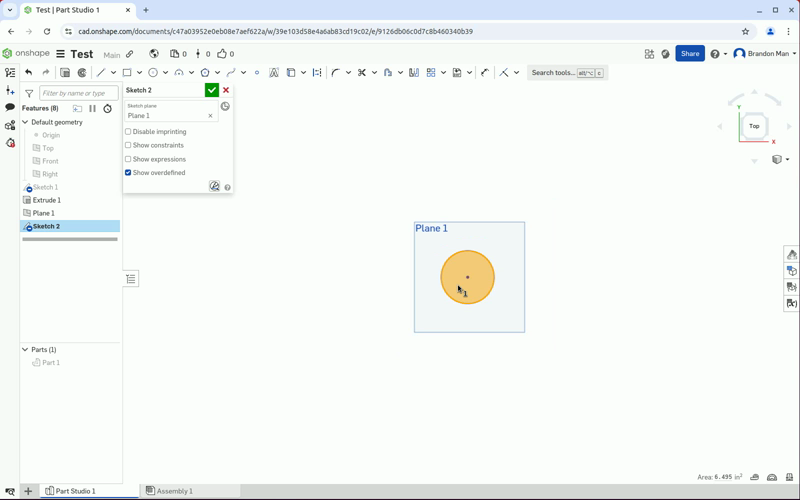
scroll(-6)
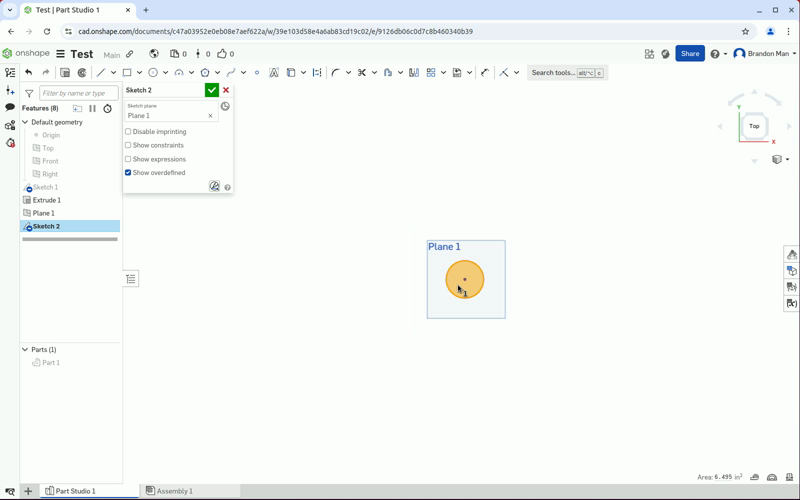
scroll(-6)
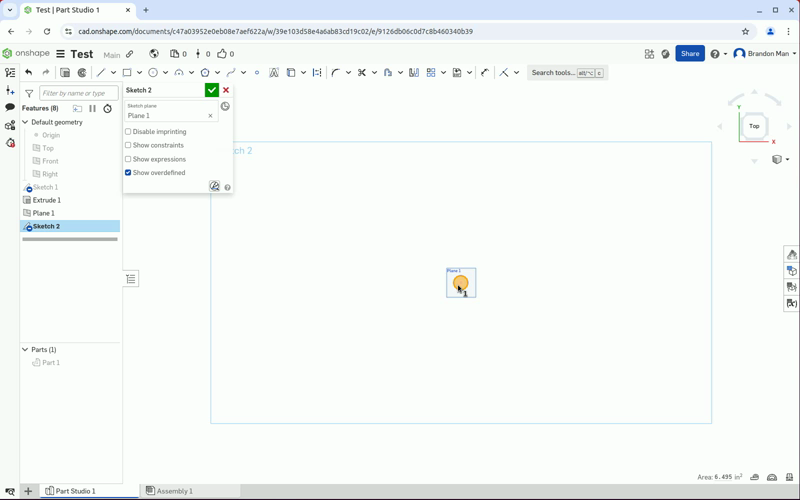
mouse_move(73, 352)
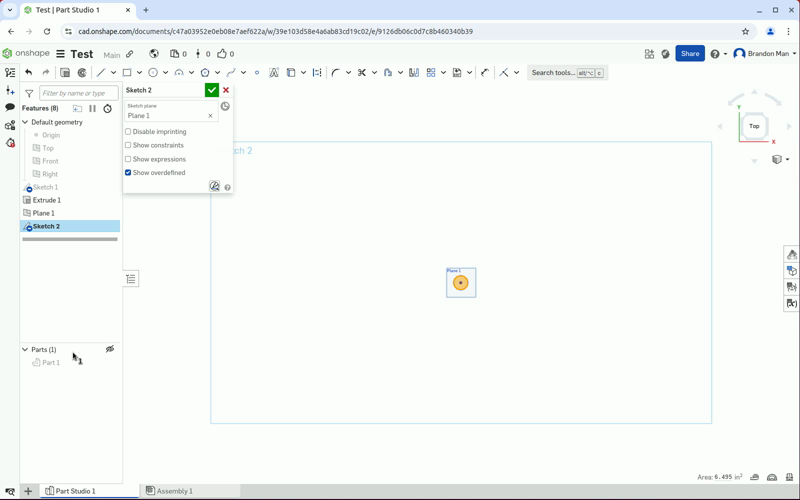
key(shift+y)
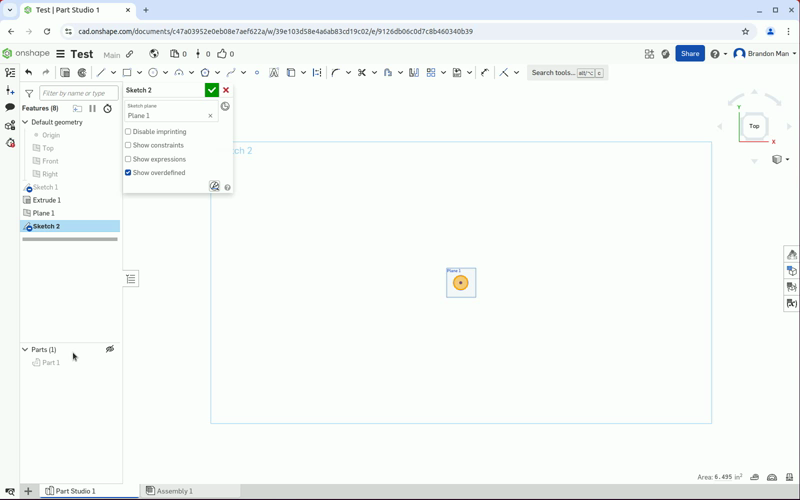
key(shift+e)
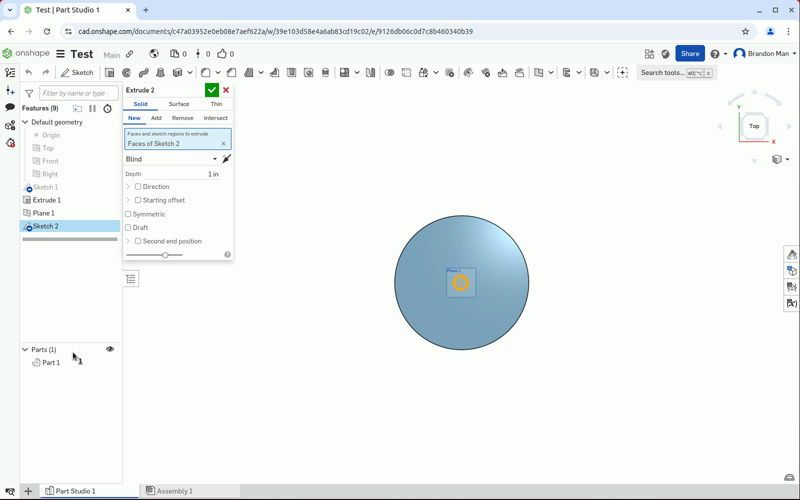
mouse_move(143, 106)
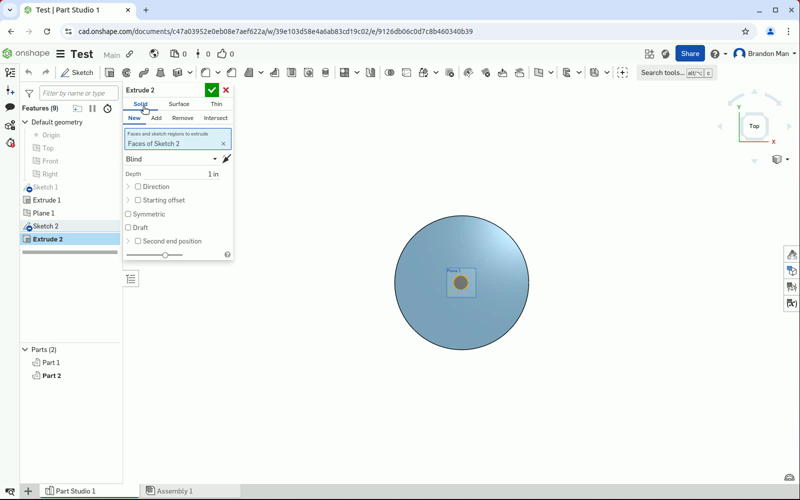
click(143, 106)
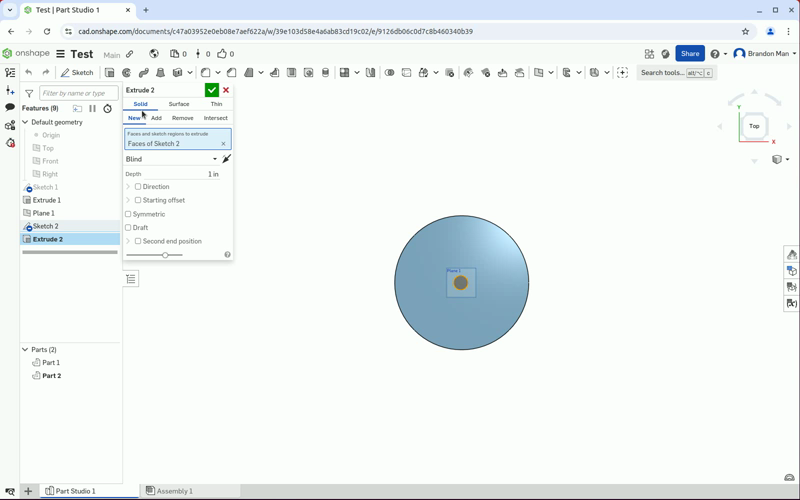
mouse_move(137, 120)
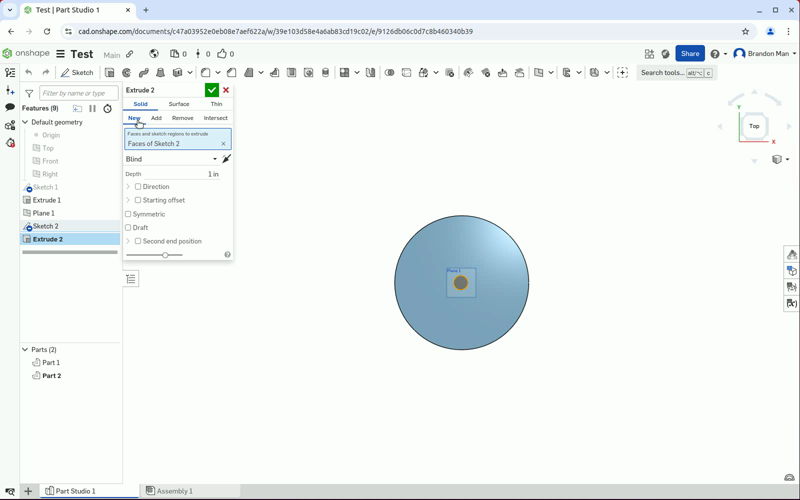
click(137, 120)
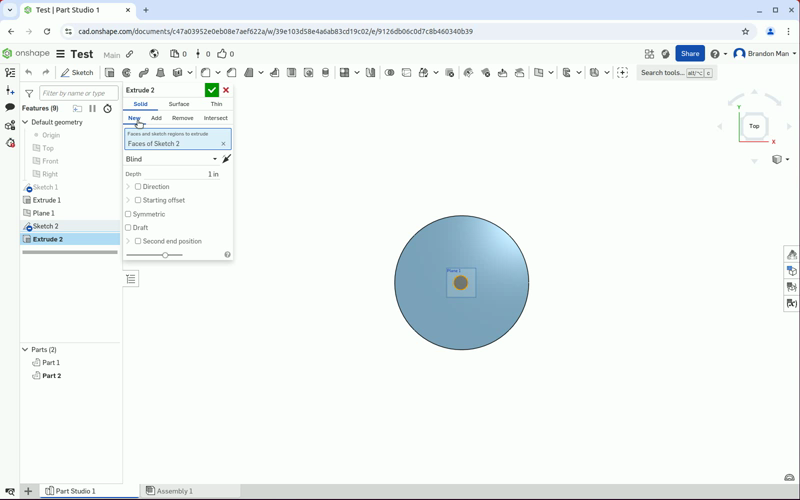
key(tab, 4)
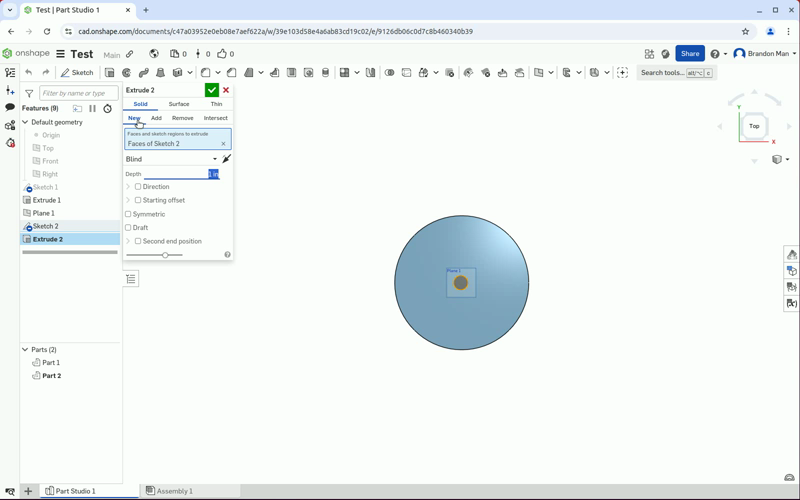
text(21.664)
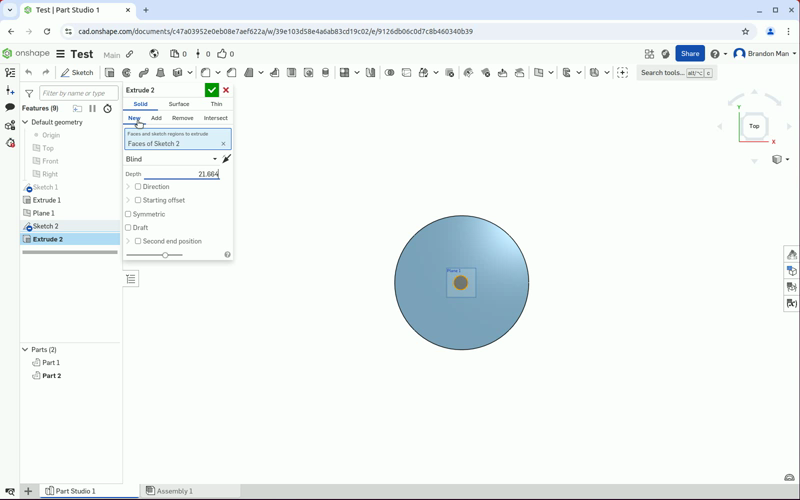
key(enter)
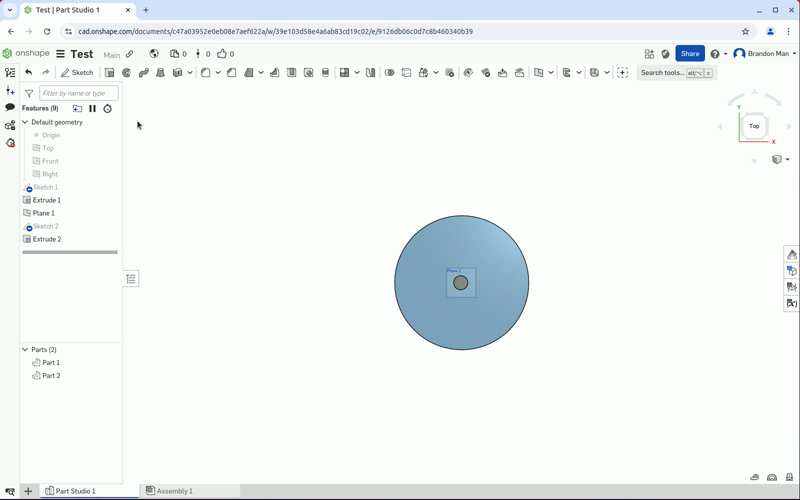
key(shift+h)
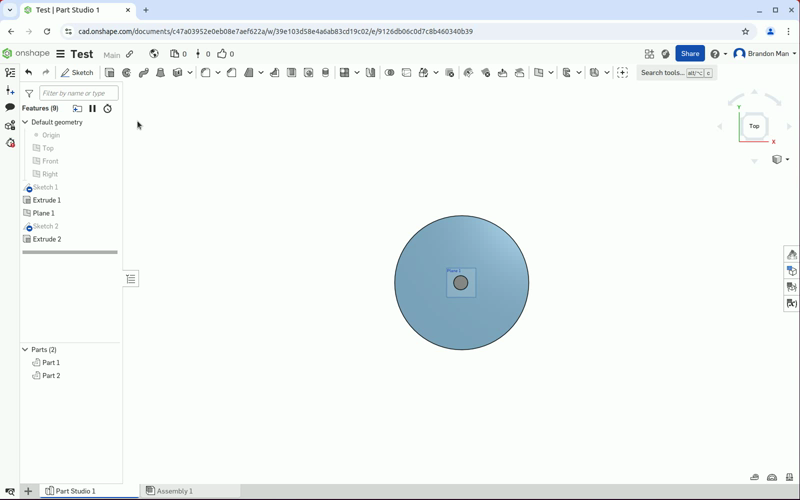
key(shift+h)
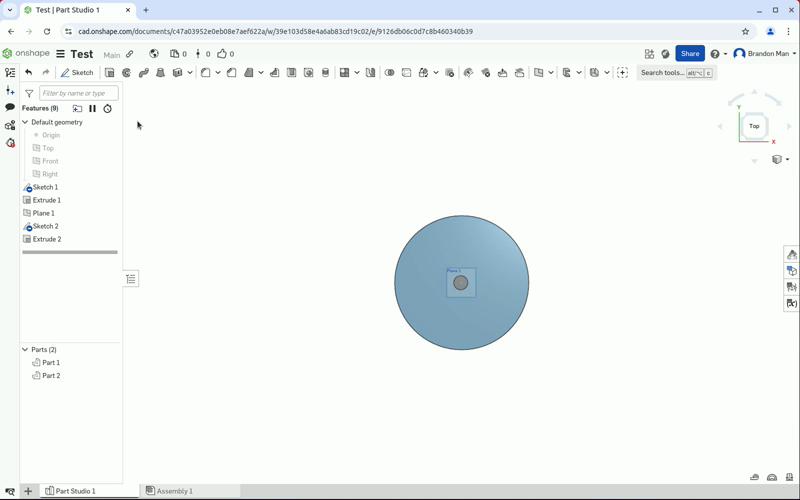
key(shift+7)
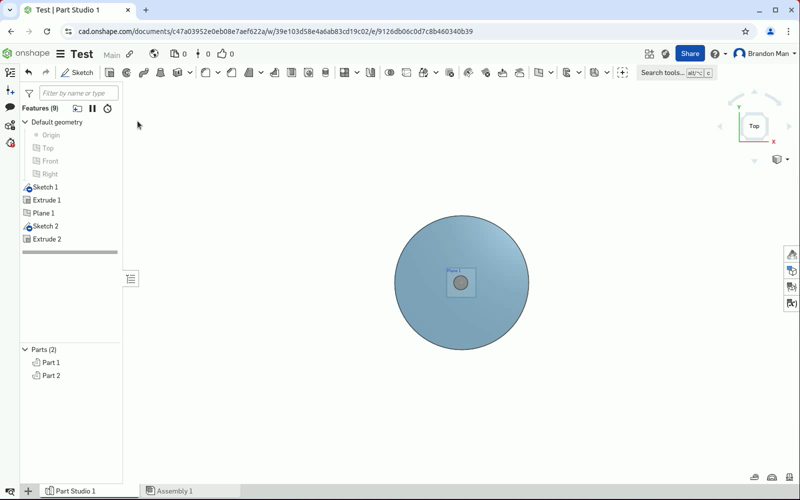
key(up, 3)
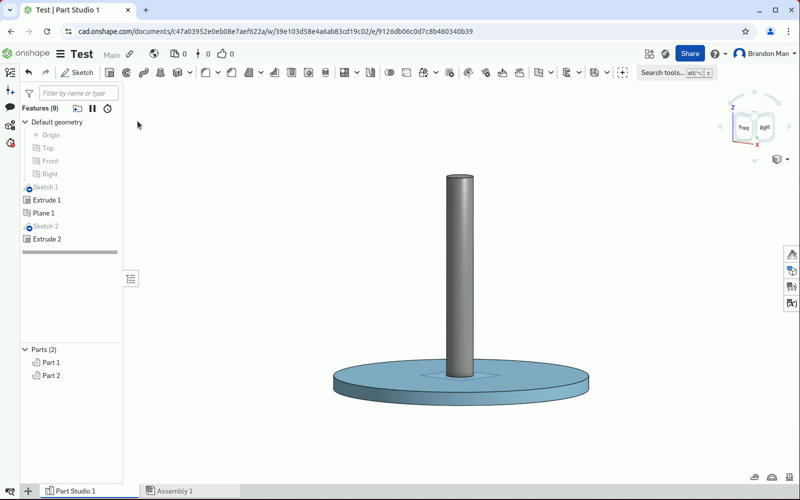
key(left, 3)
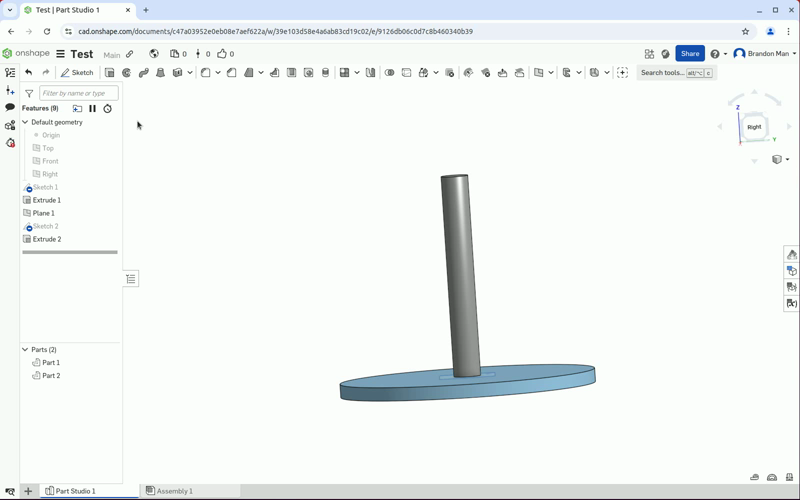
key(right, 3)
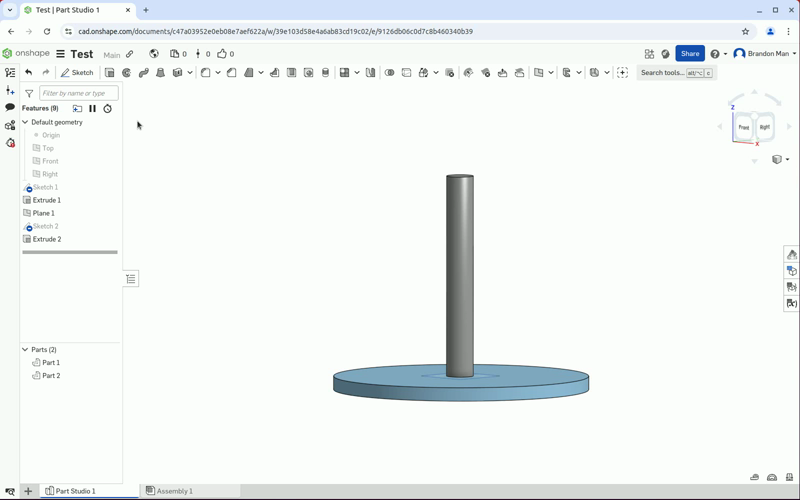
key(down, 3)
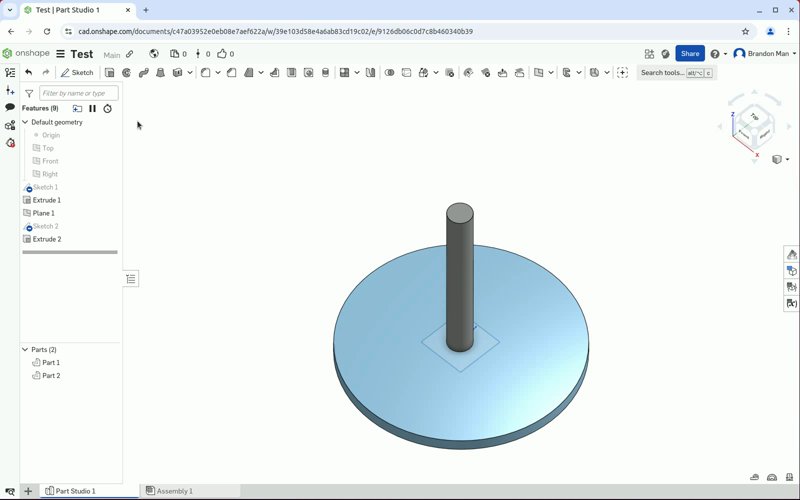
mouse_move(73, 189)
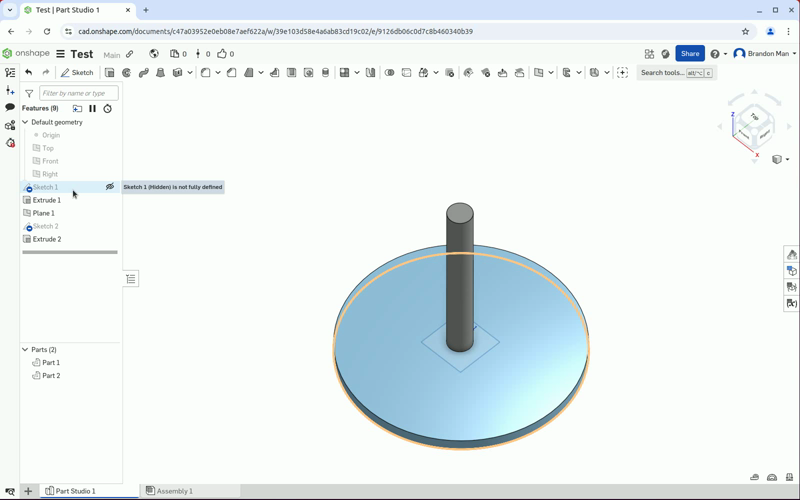
click(73, 189)